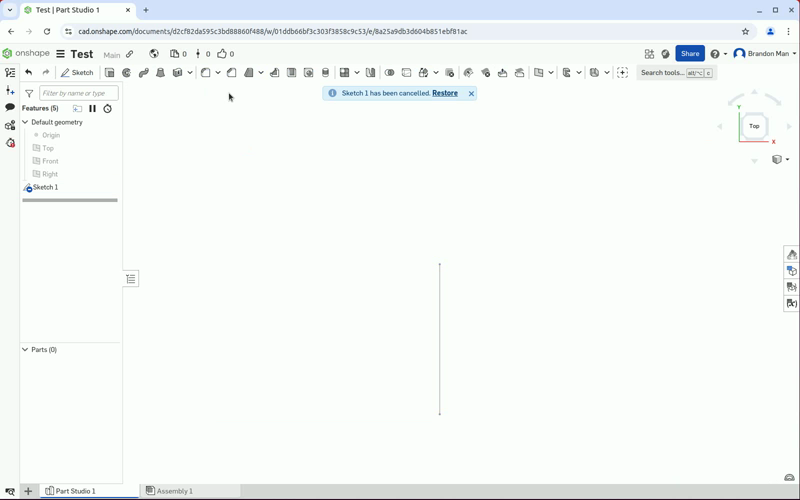
key(shift+h)
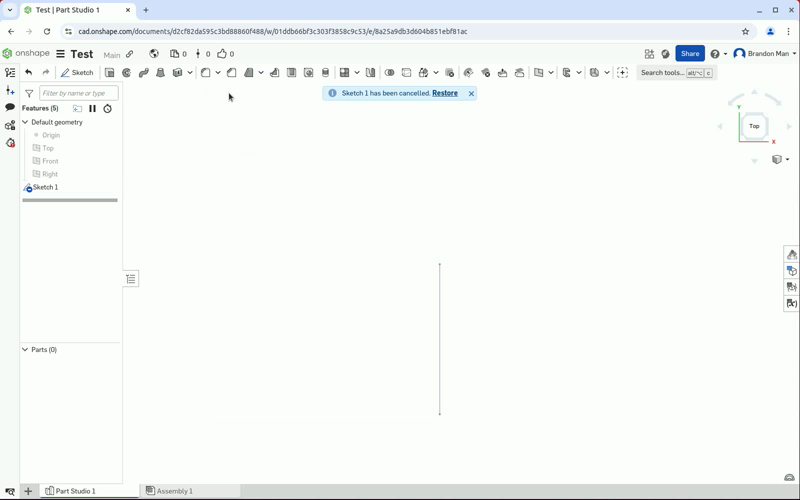
key(shift+s)
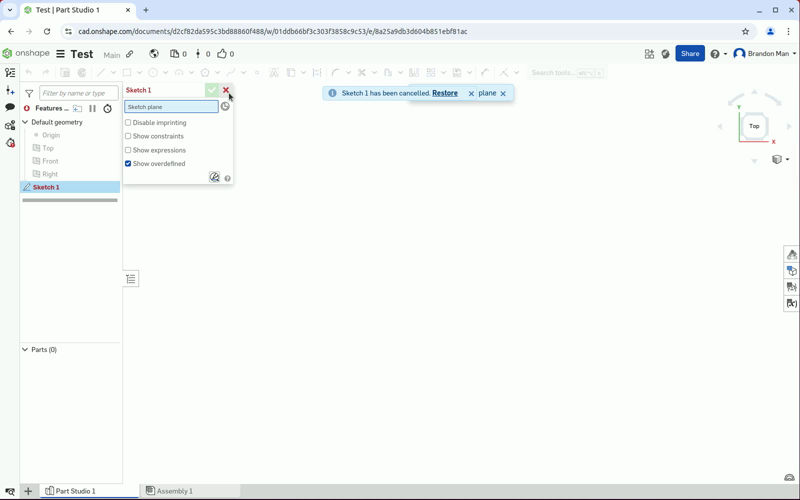
mouse_move(73, 150)
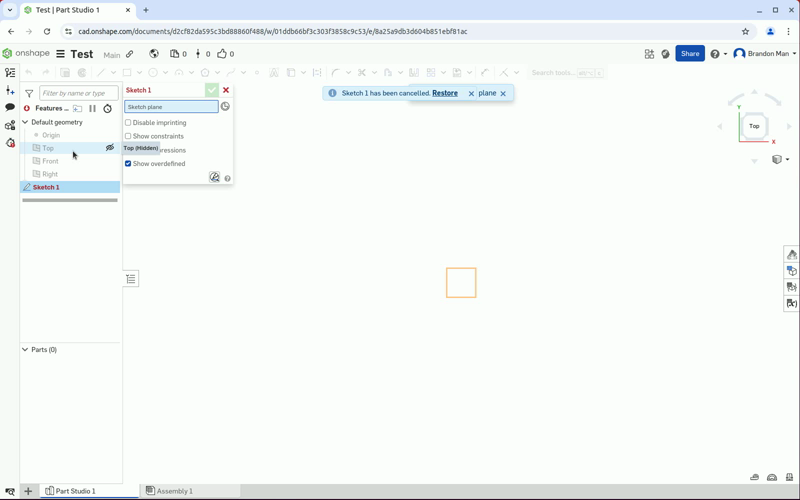
click(73, 150)
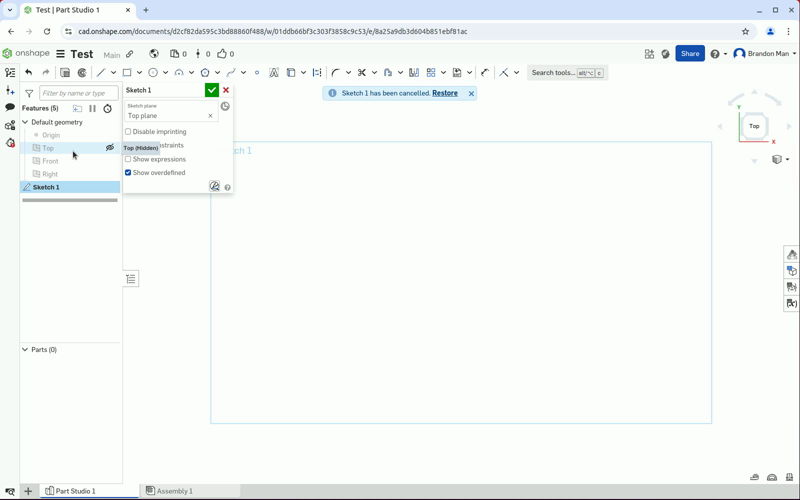
mouse_move(73, 352)
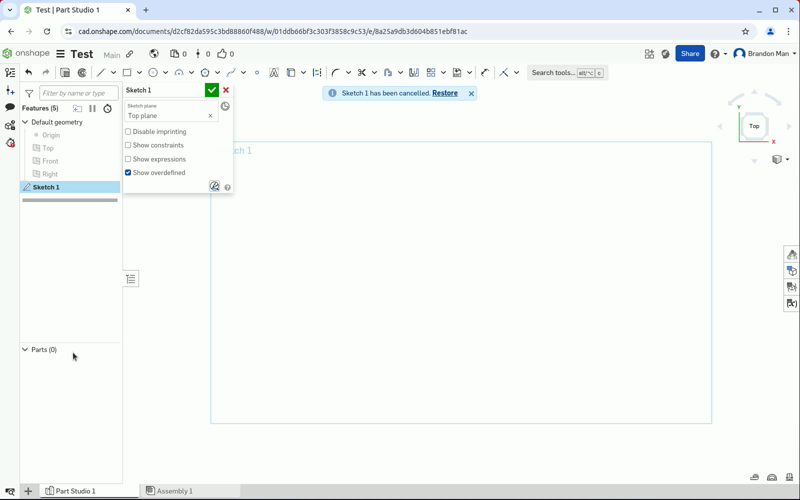
key(y)
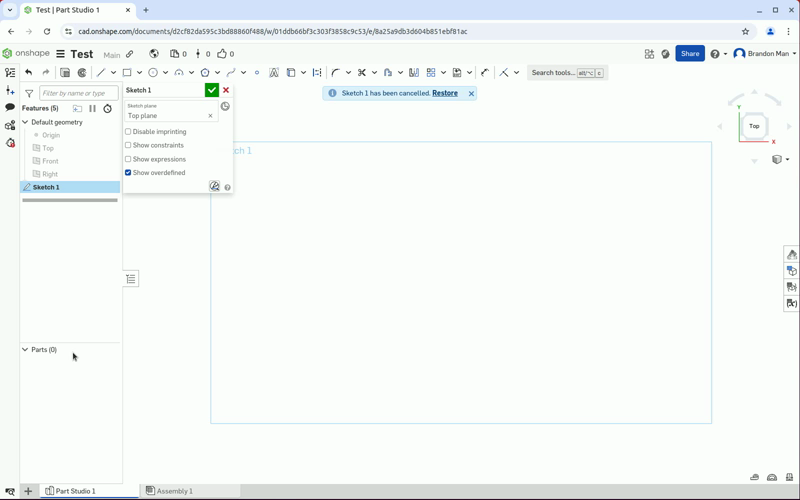
key(c)
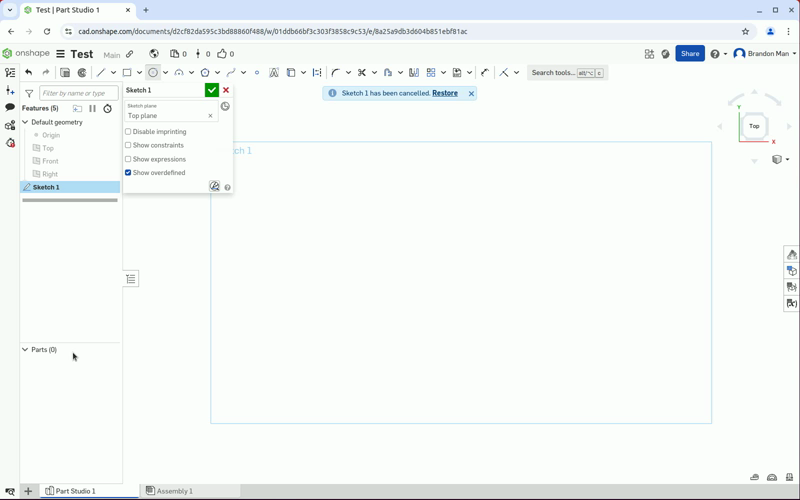
key_down(shift)
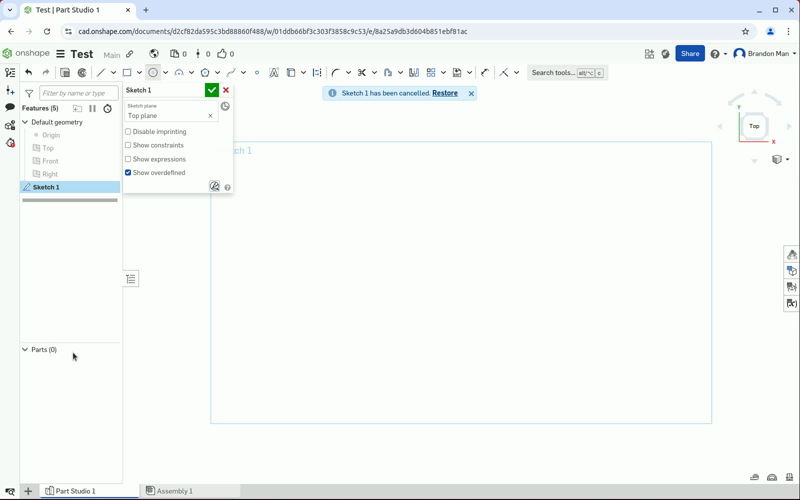
mouse_move(461, 282)
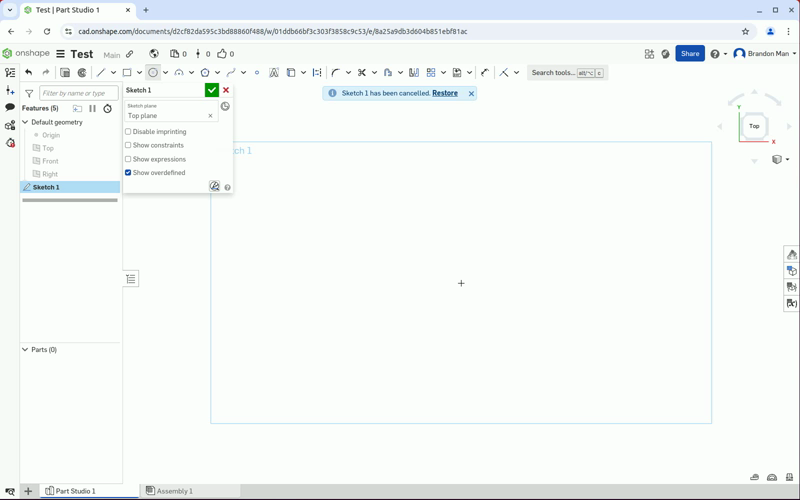
click(461, 282)
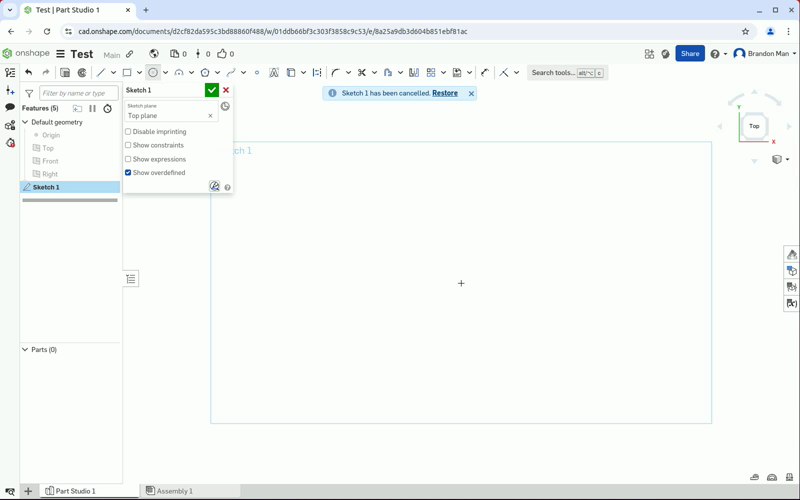
key_up(shift)
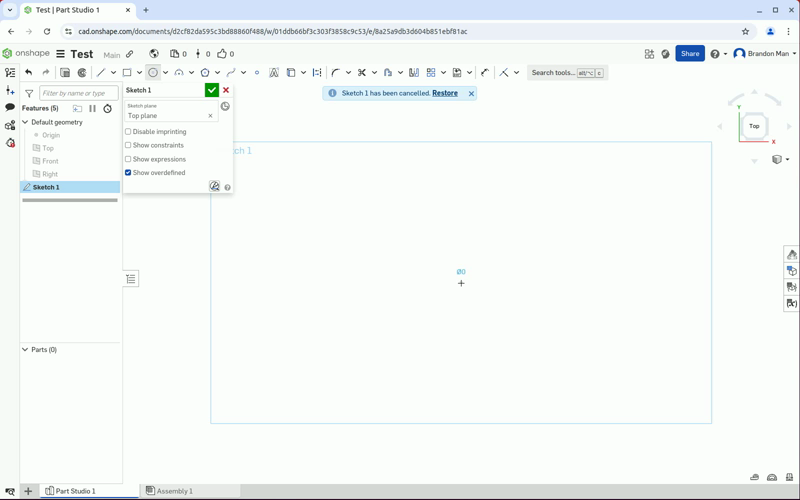
mouse_move(574, 282)
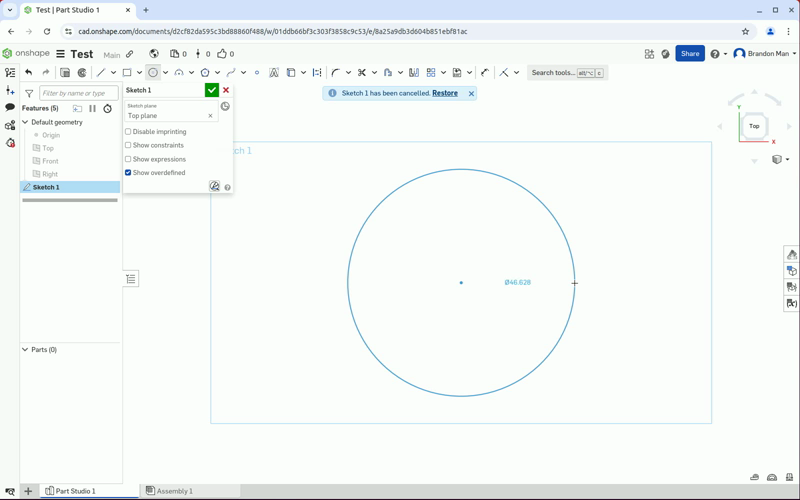
click(574, 282)
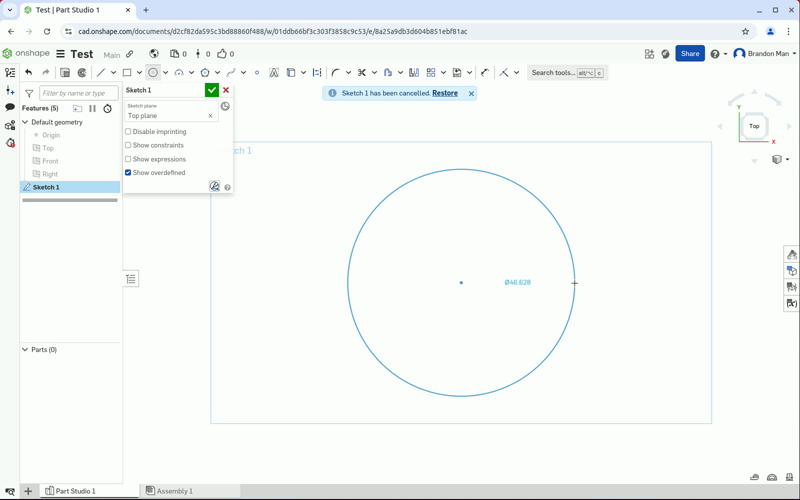
key(esc)
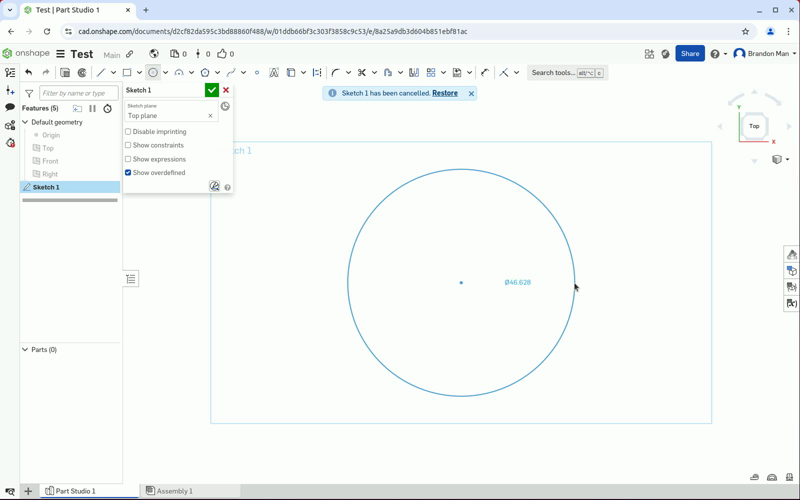
mouse_move(444, 256)
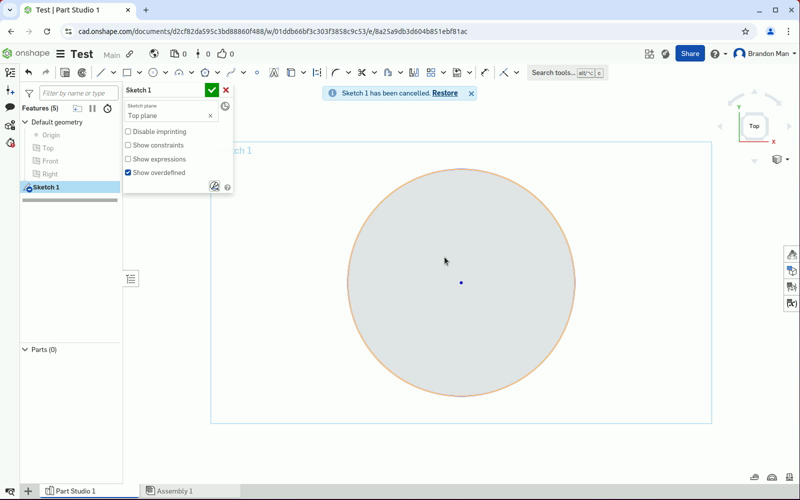
click(444, 256)
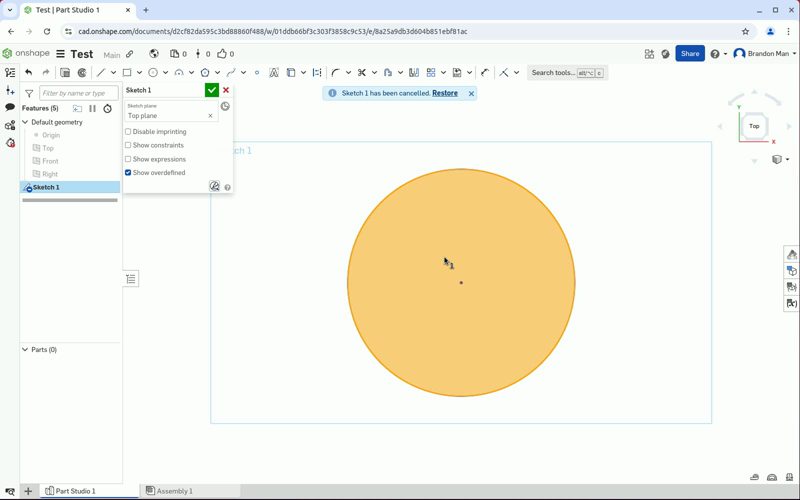
mouse_move(73, 352)
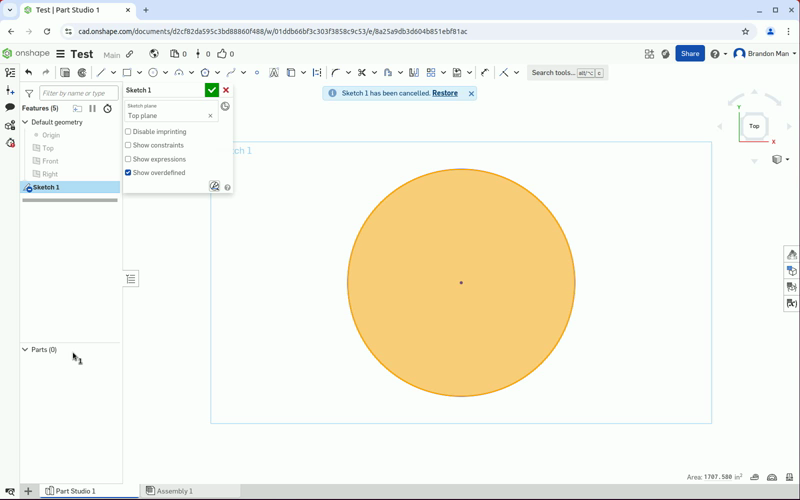
key(shift+y)
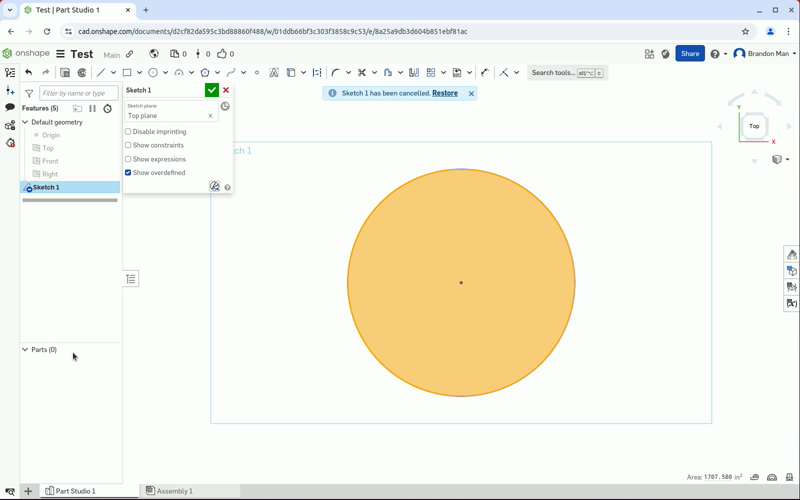
key(shift+e)
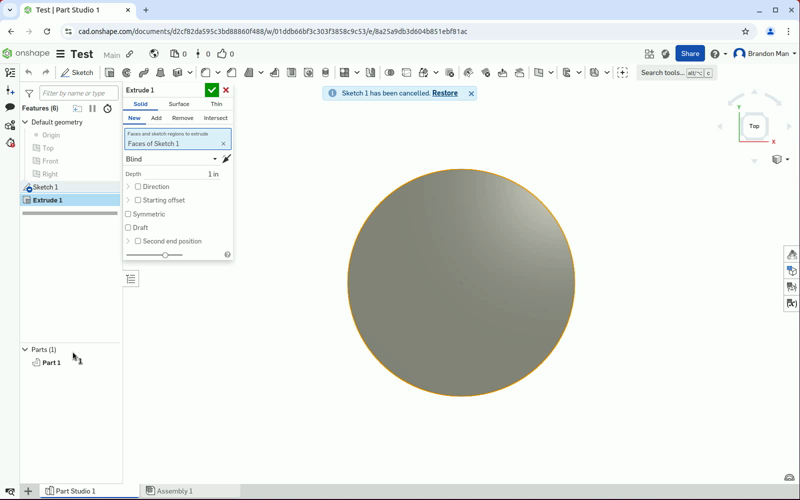
mouse_move(143, 106)
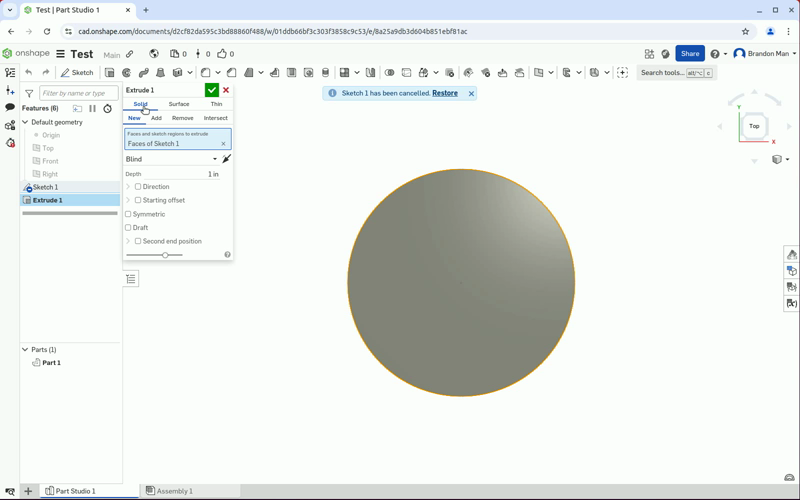
click(143, 106)
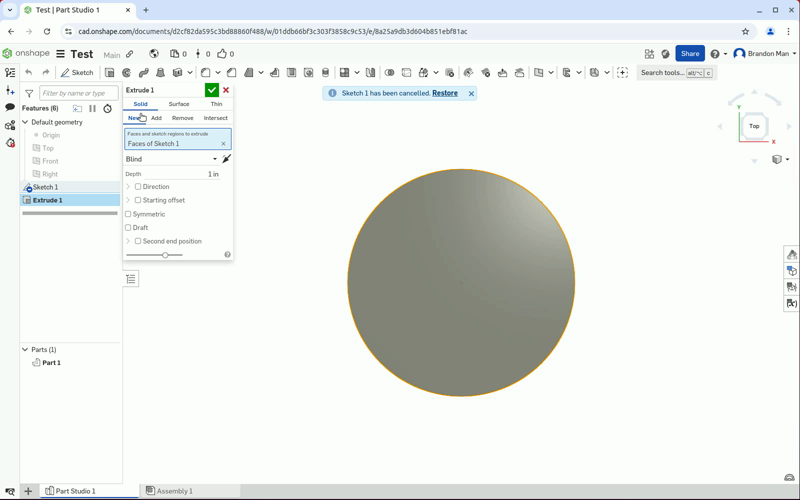
mouse_move(137, 120)
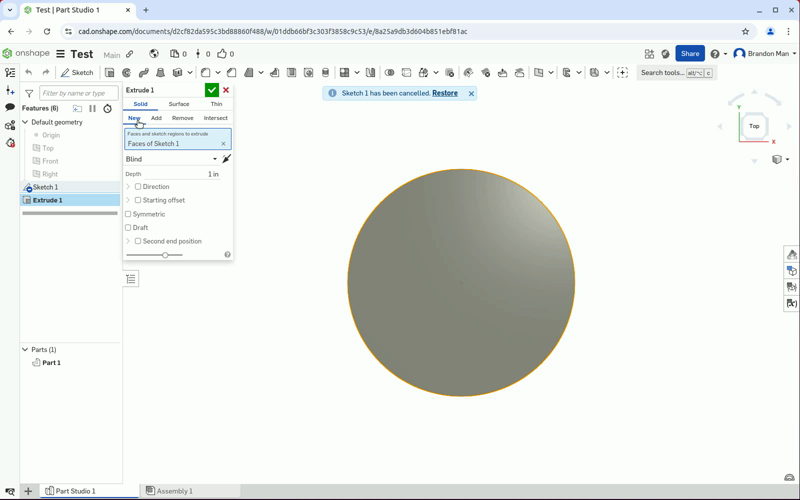
click(137, 120)
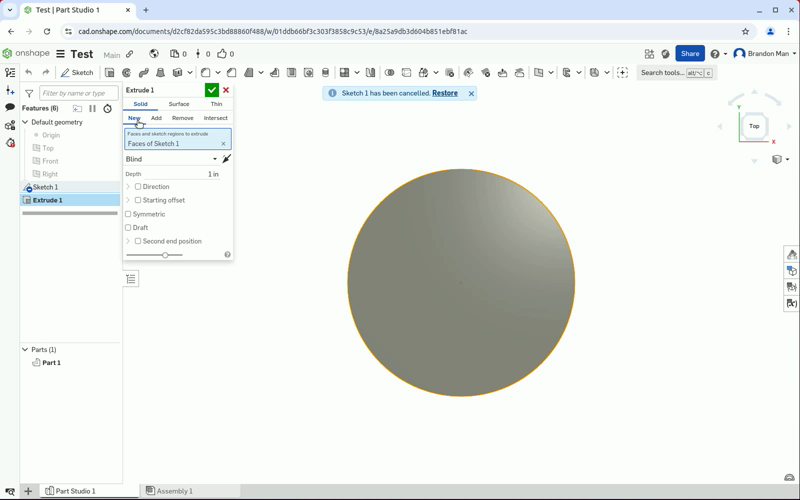
key(tab, 4)
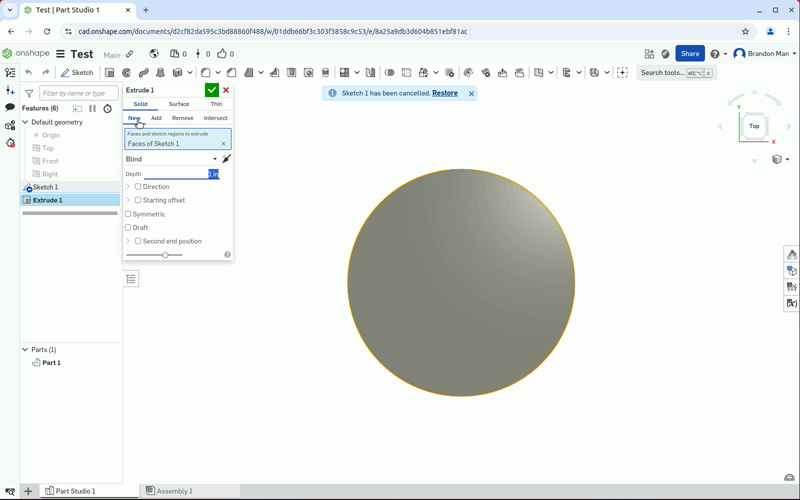
text(11.554)
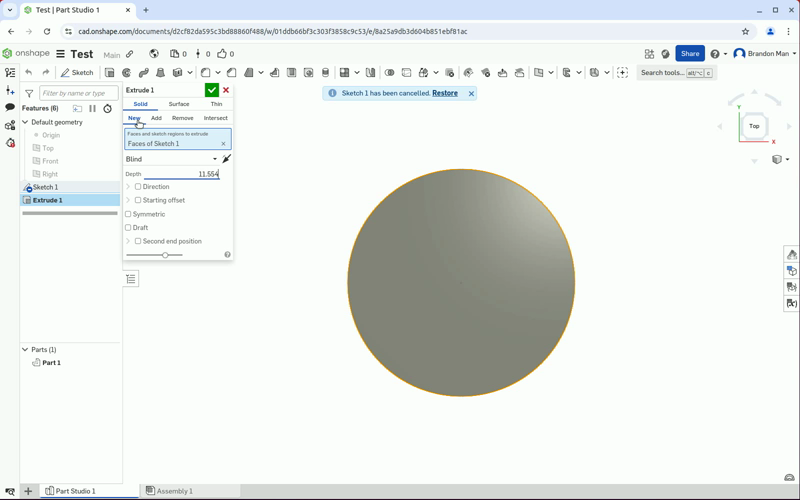
key(enter)
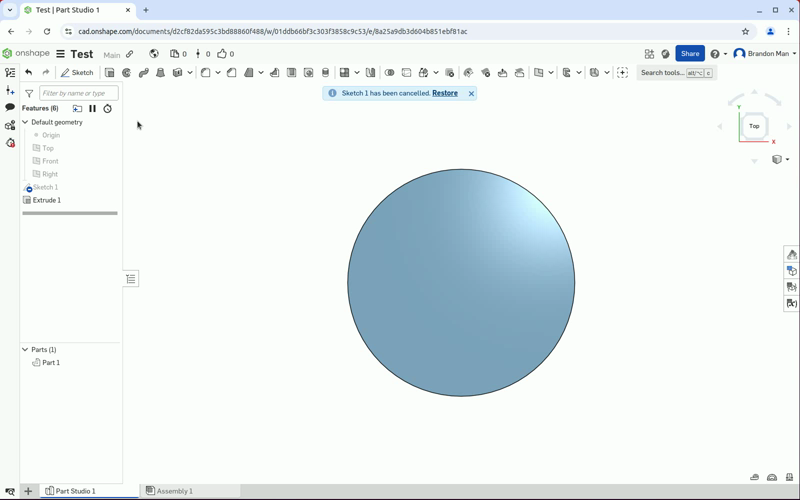
key(shift+h)
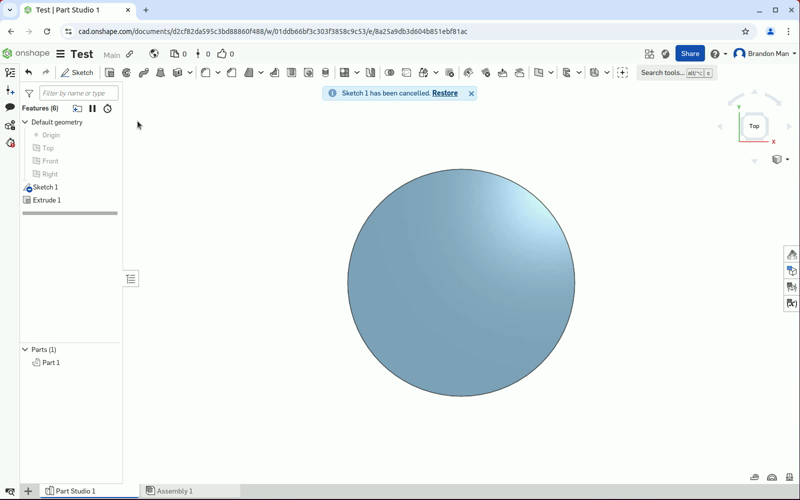
key(shift+h)
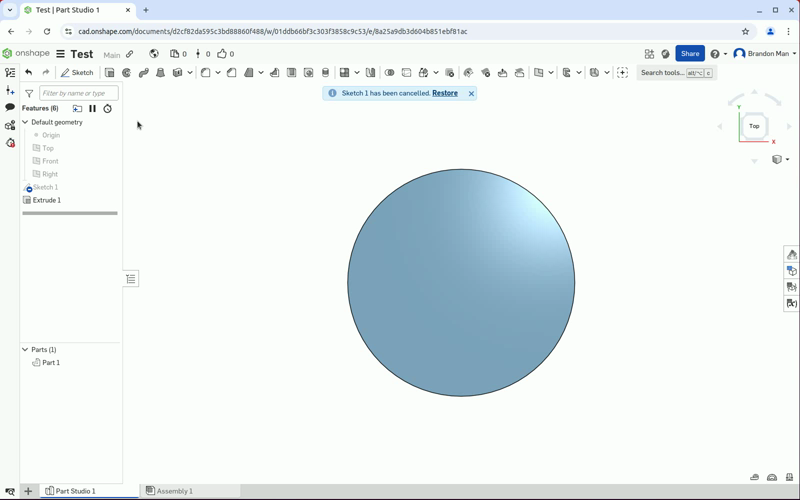
mouse_move(73, 189)
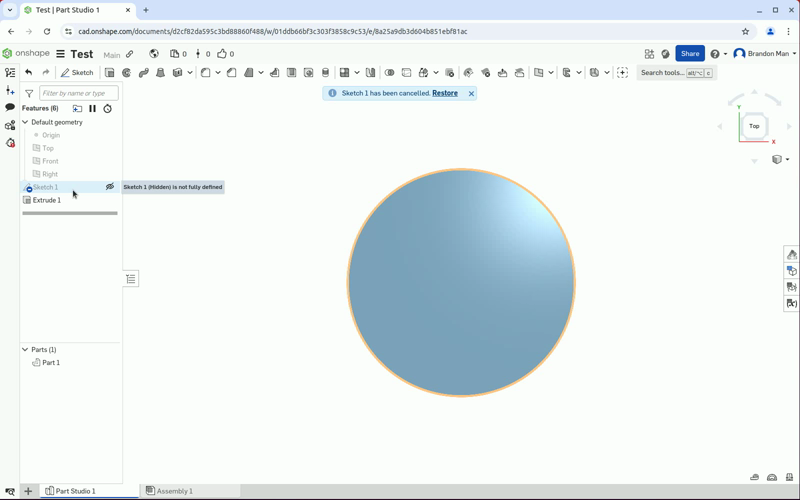
click(73, 189)
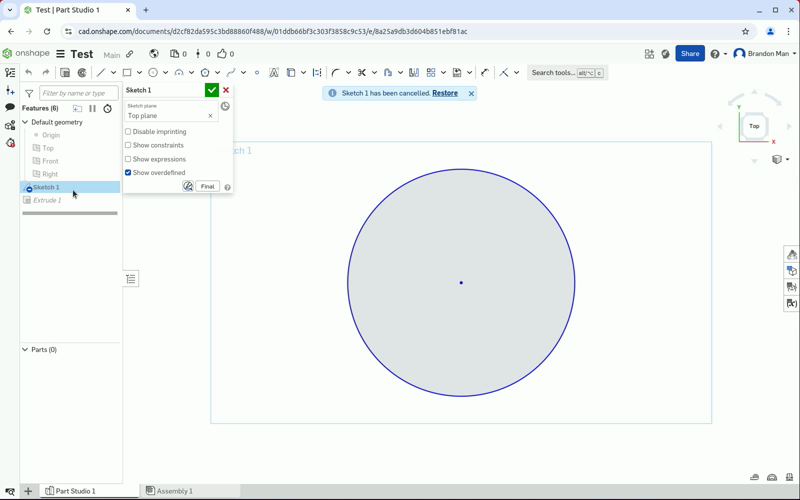
mouse_move(229, 92)
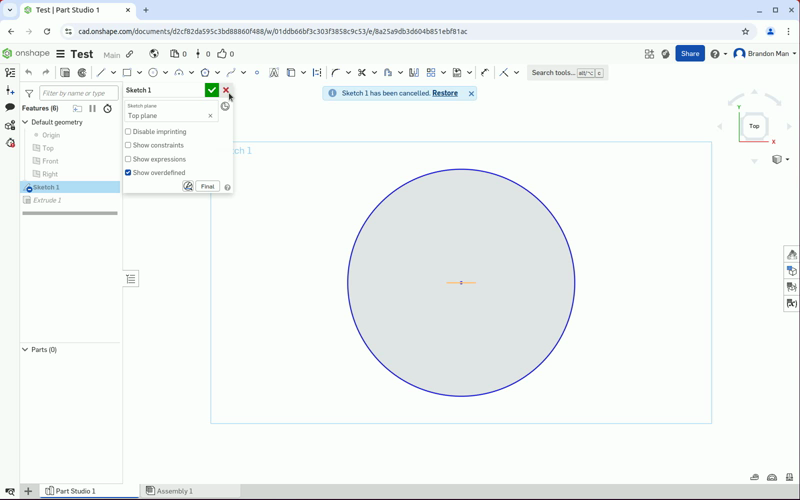
click(229, 92)
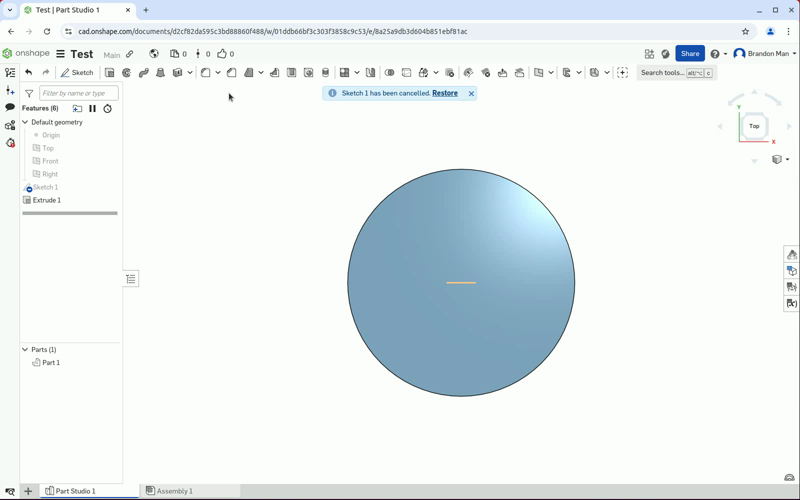
mouse_move(541, 75)
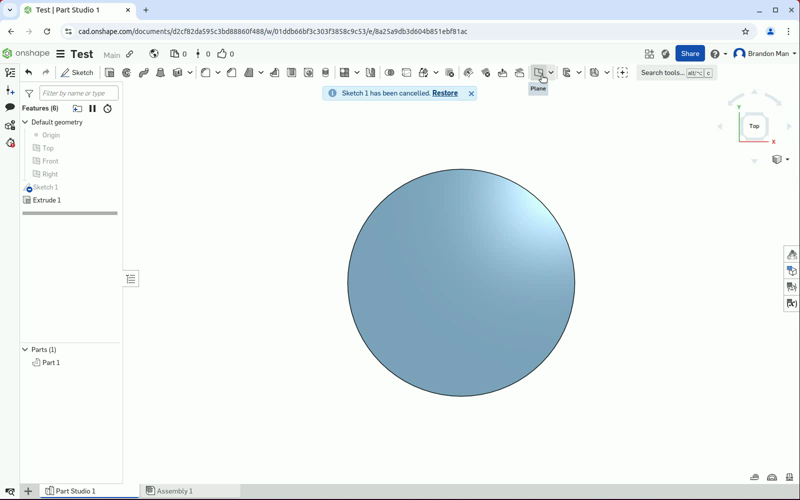
click(541, 75)
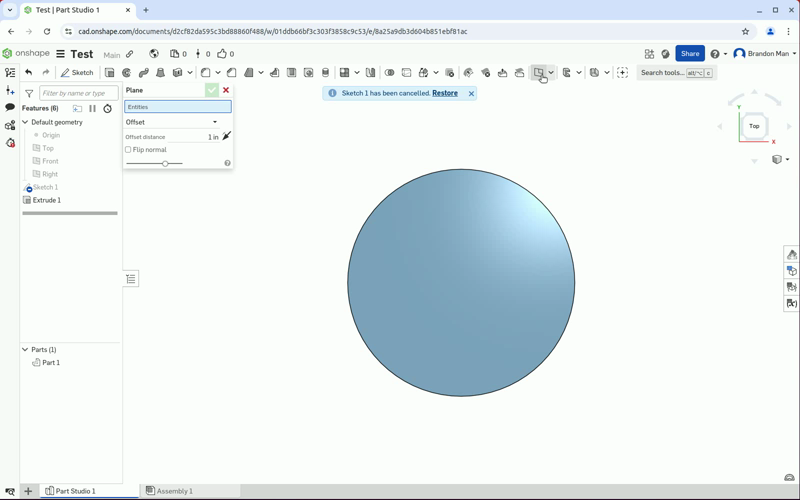
mouse_move(73, 150)
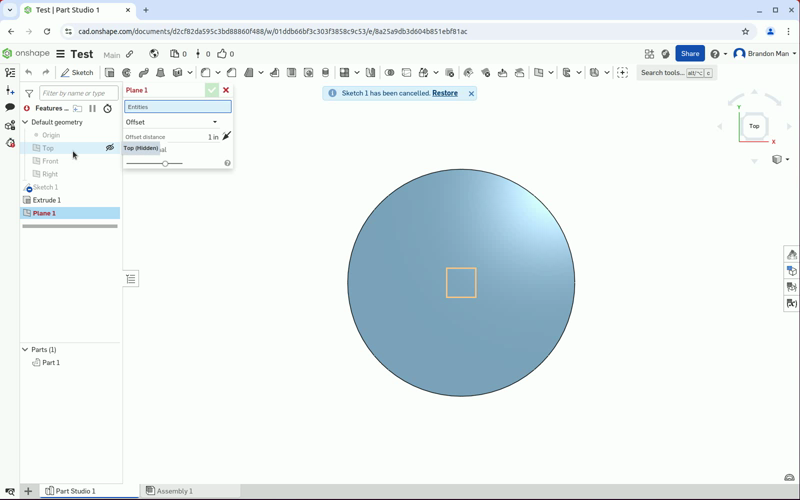
click(73, 150)
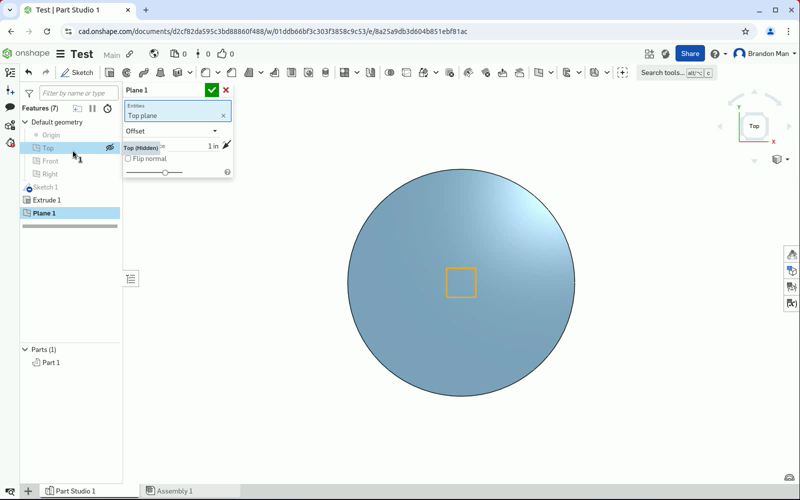
key(tab, 2)
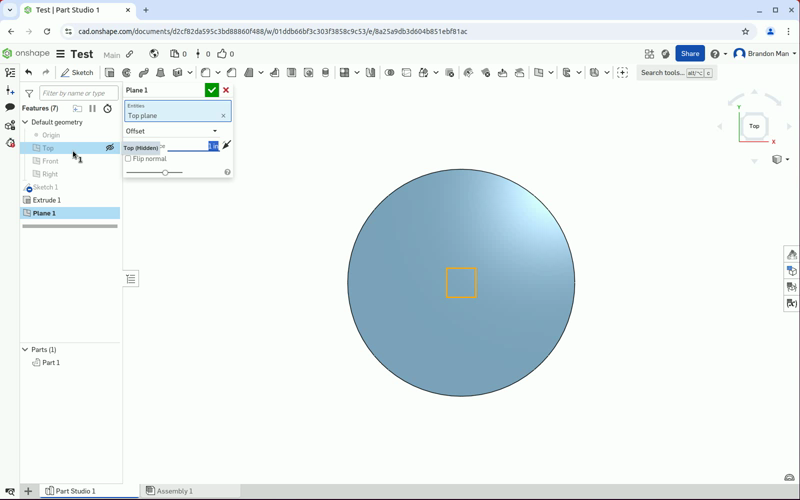
text(11.554)
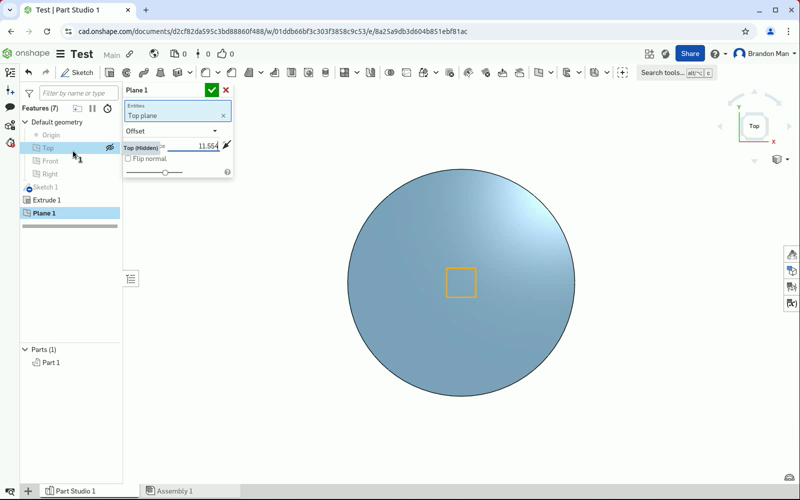
key(enter, 2)
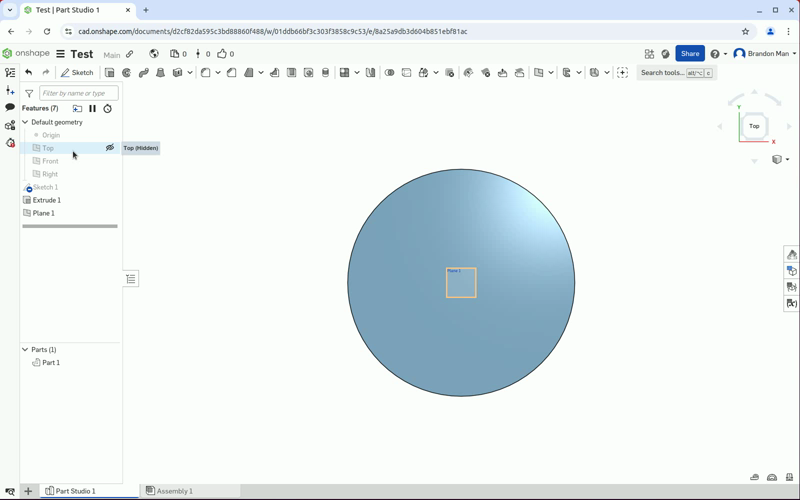
key(shift+s)
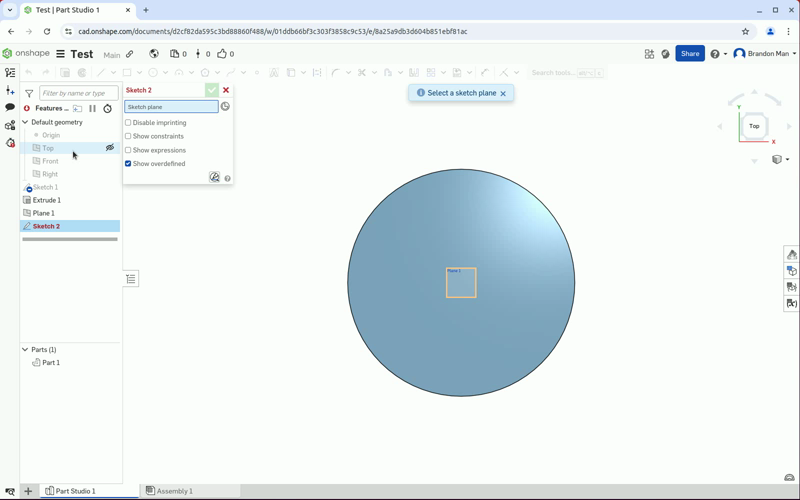
mouse_move(73, 215)
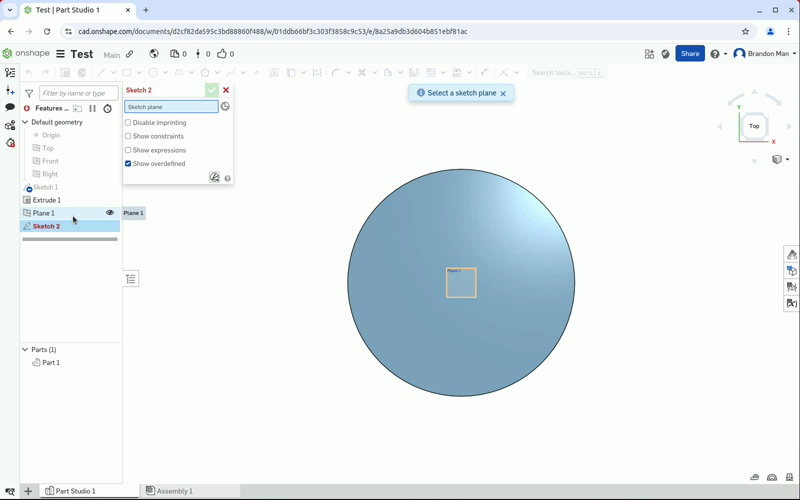
click(73, 215)
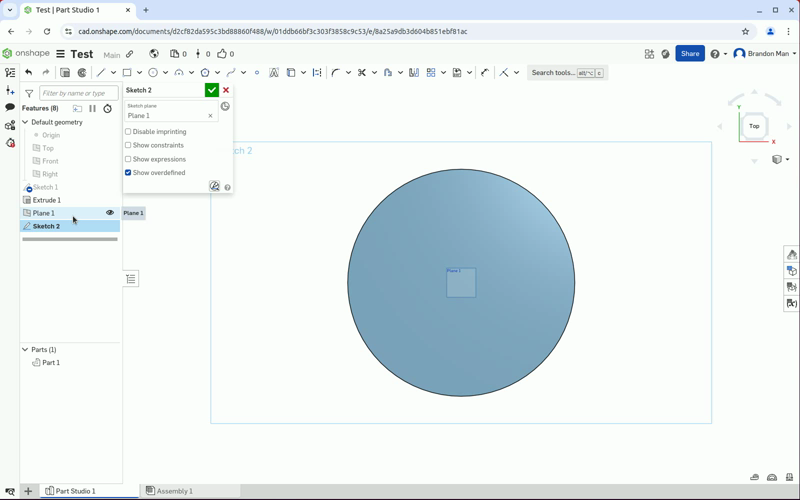
mouse_move(73, 352)
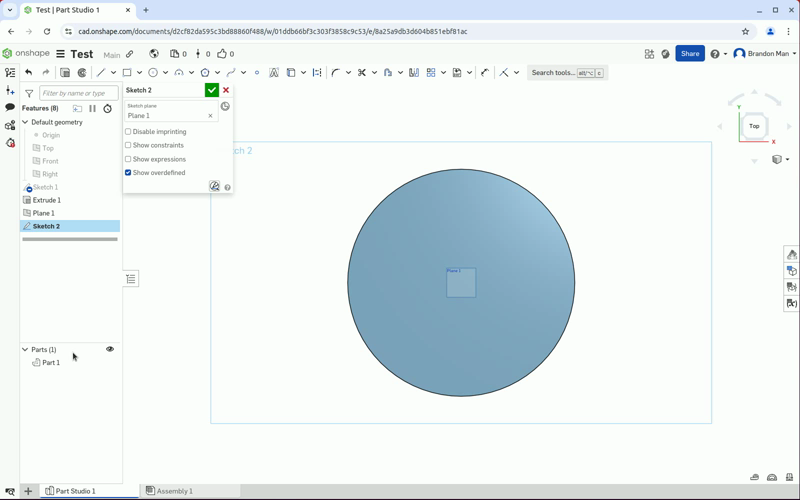
key(y)
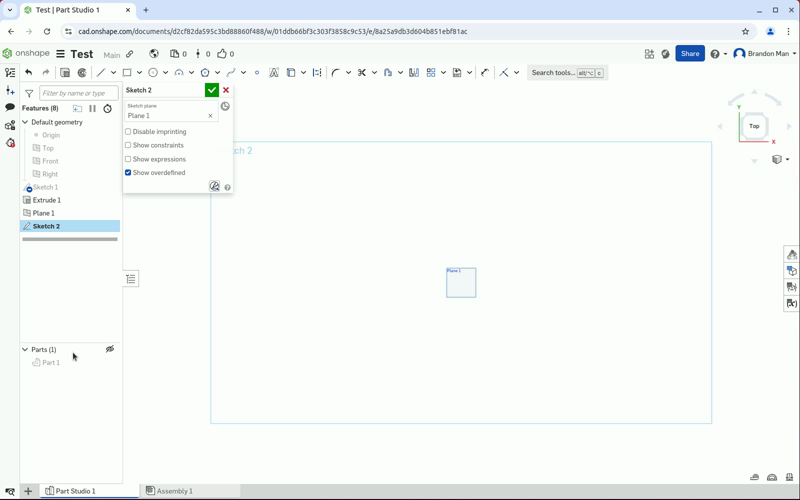
key(c)
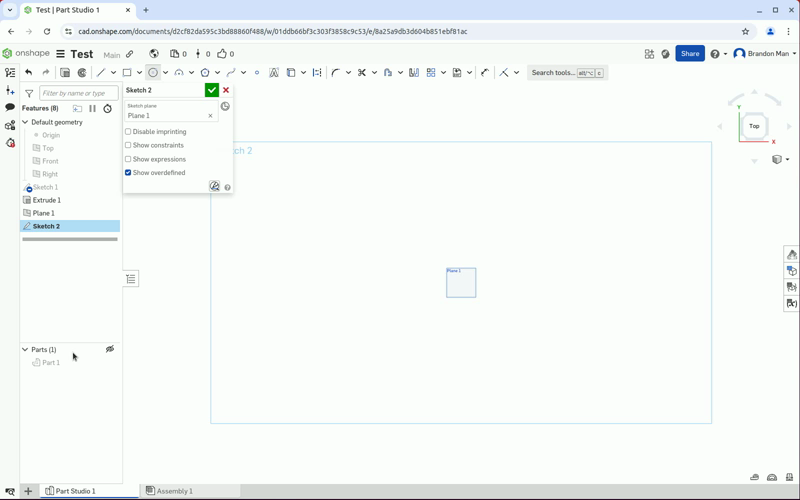
key_down(shift)
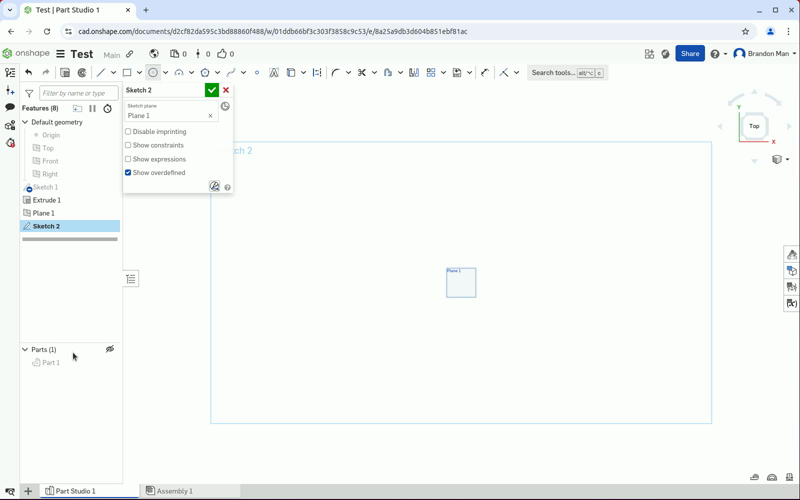
mouse_move(461, 267)
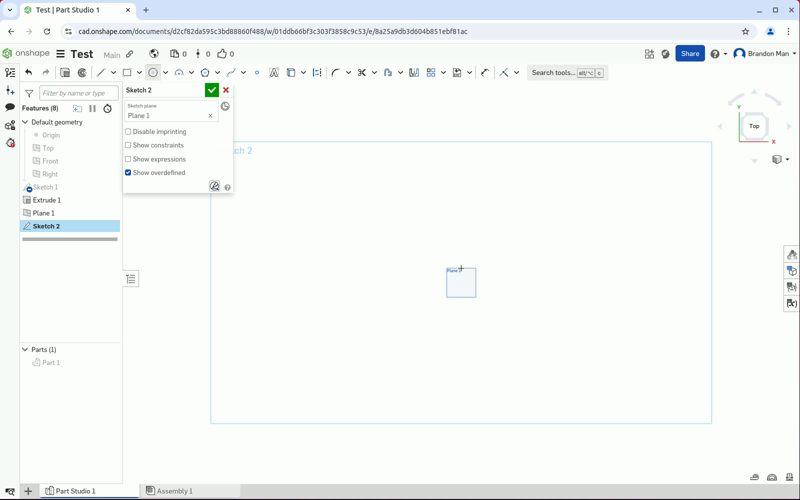
click(461, 267)
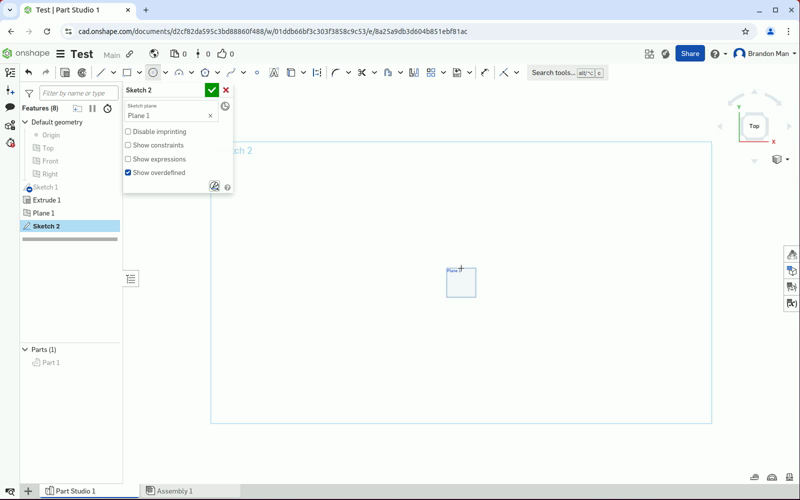
key_up(shift)
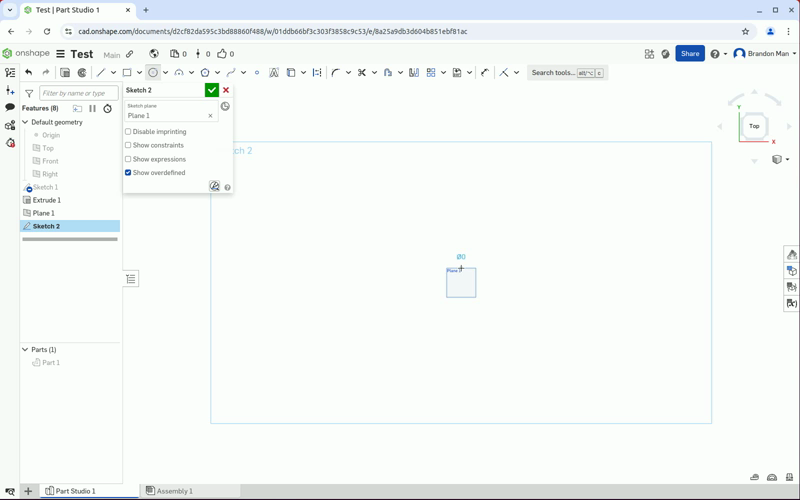
mouse_move(508, 267)
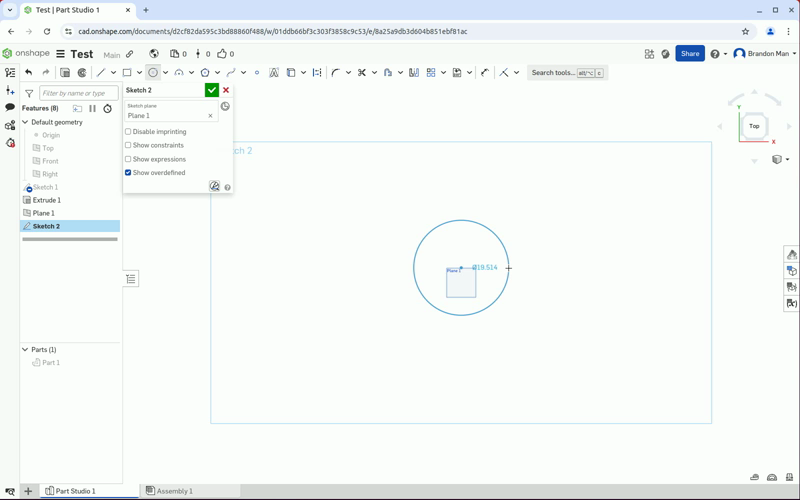
click(508, 267)
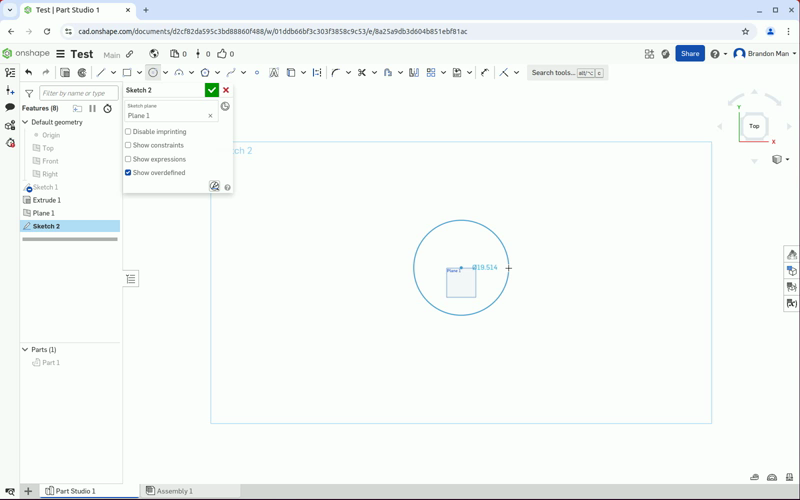
key(esc)
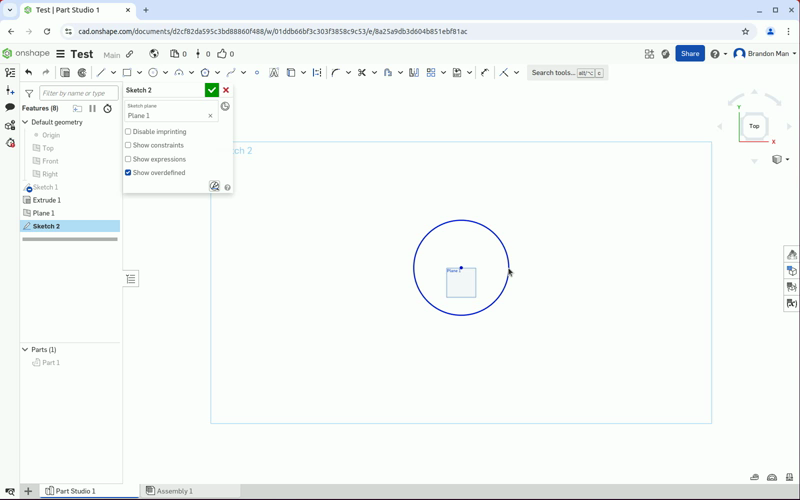
mouse_move(495, 253)
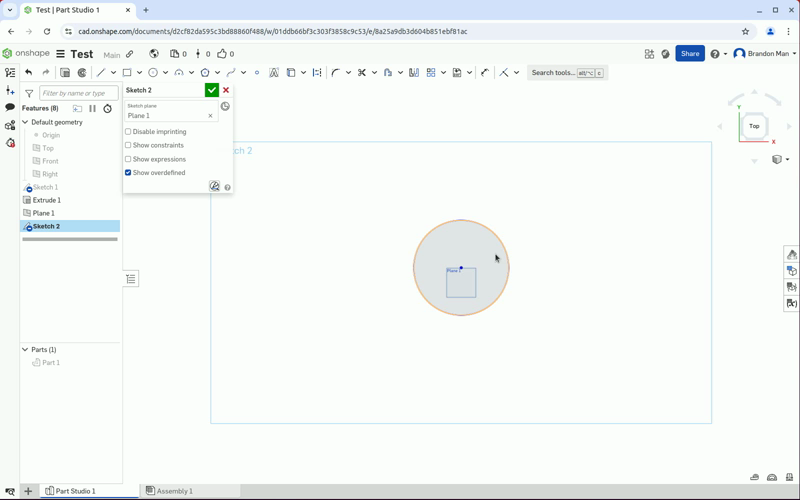
click(495, 253)
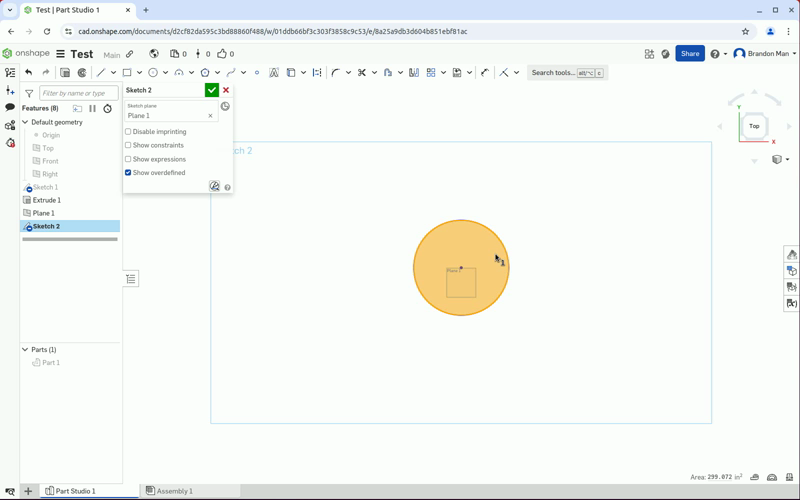
mouse_move(73, 352)
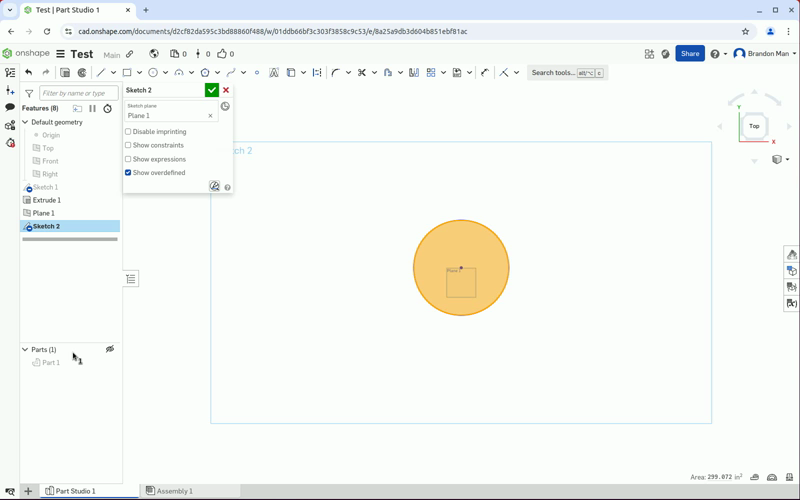
key(shift+y)
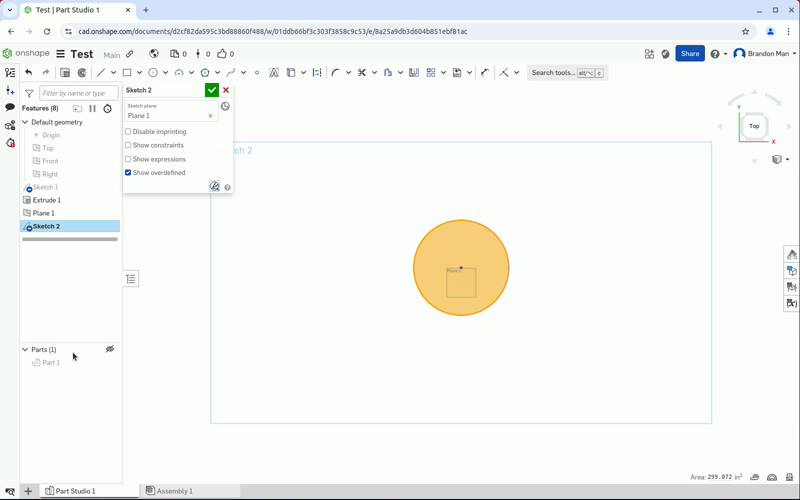
key(shift+e)
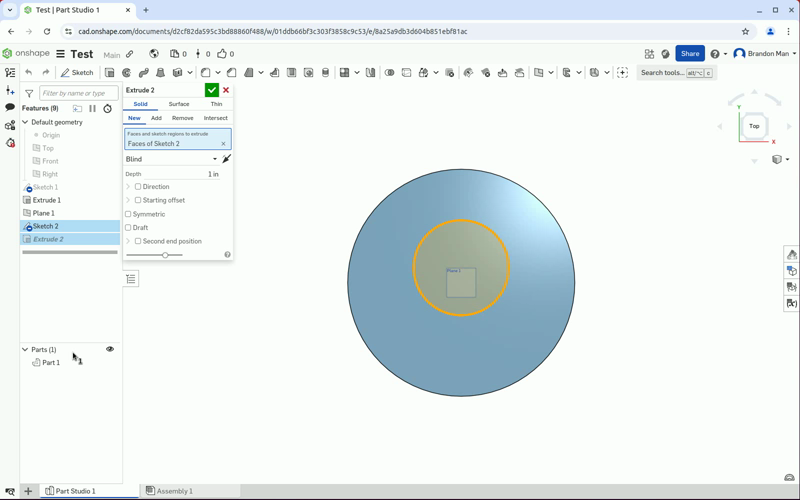
mouse_move(143, 106)
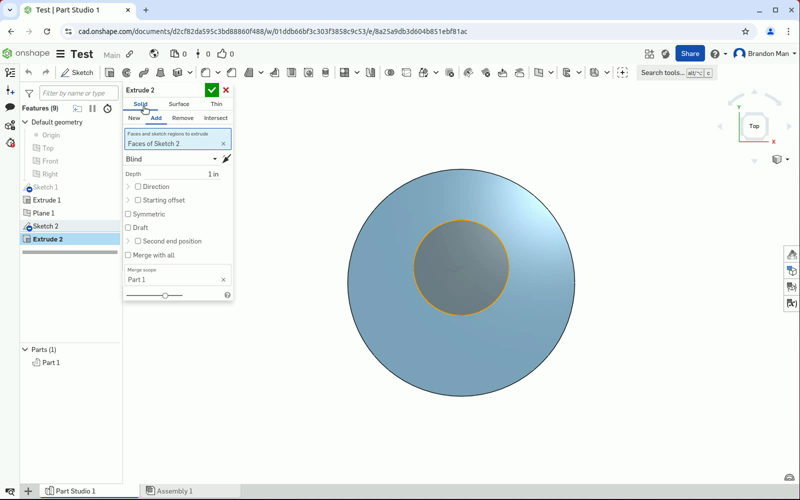
click(143, 106)
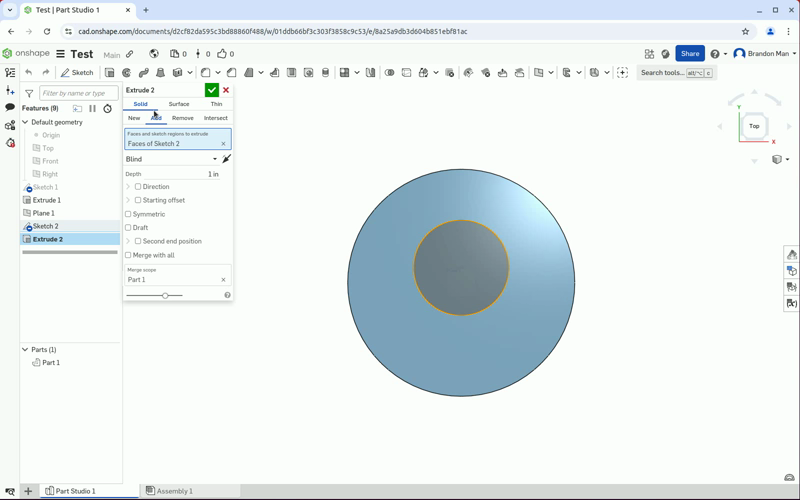
mouse_move(186, 120)
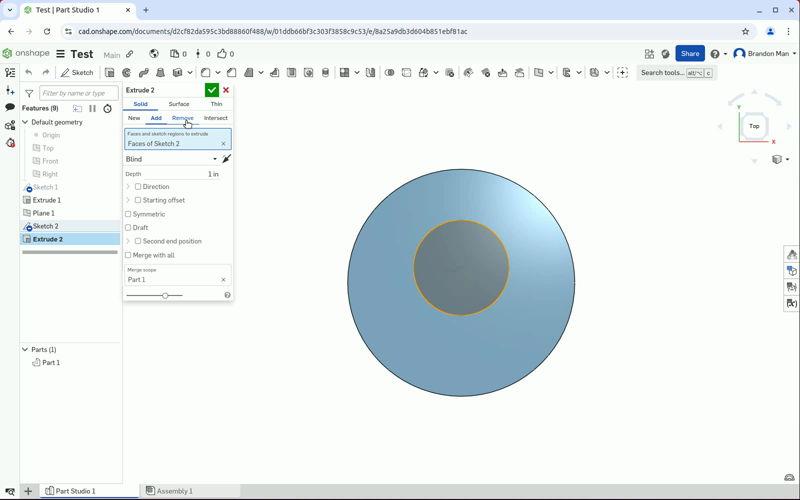
click(186, 120)
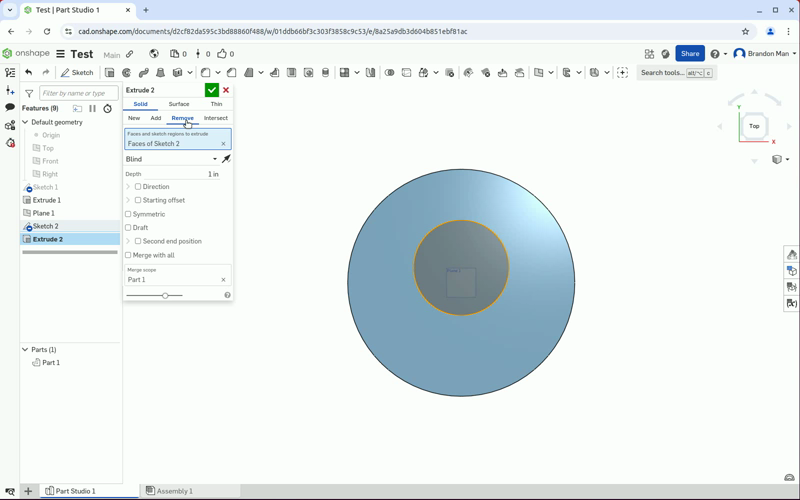
key(tab, 4)
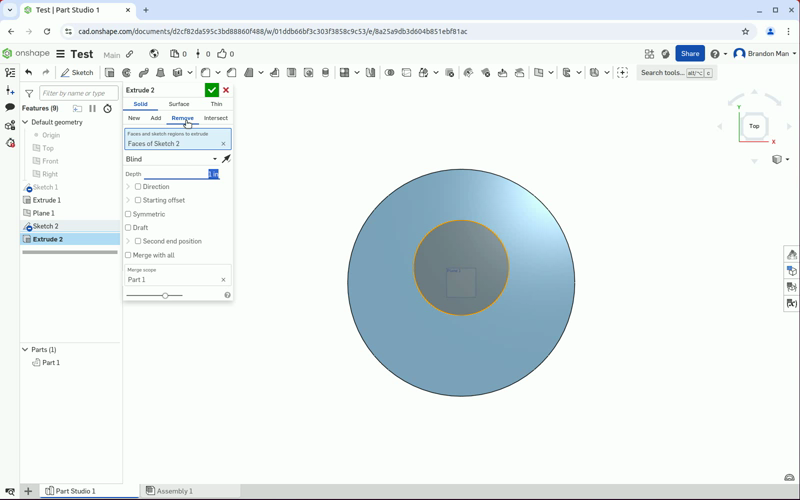
text(11.554)
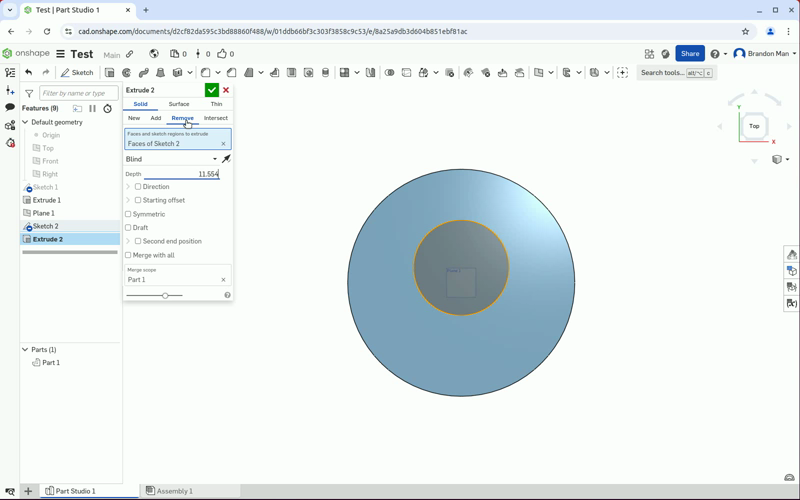
key(tab, 6)
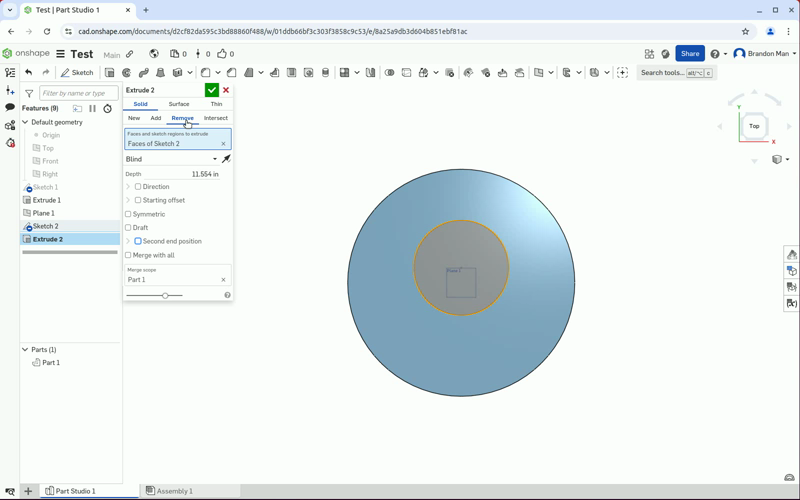
key(space)
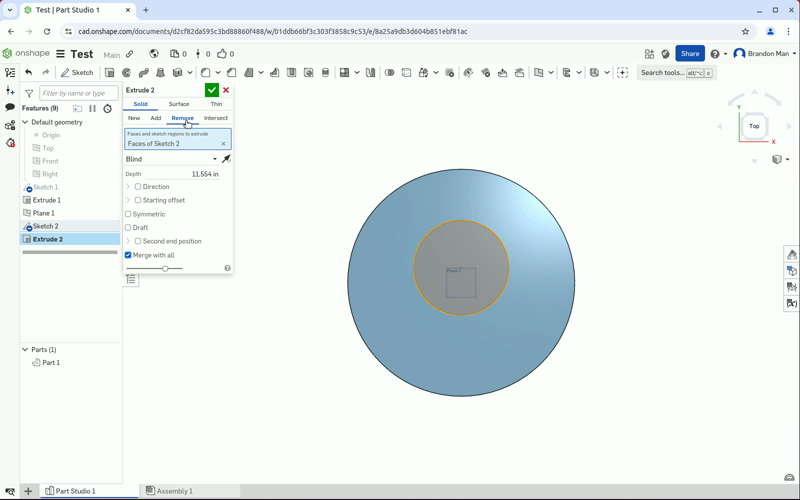
key(enter)
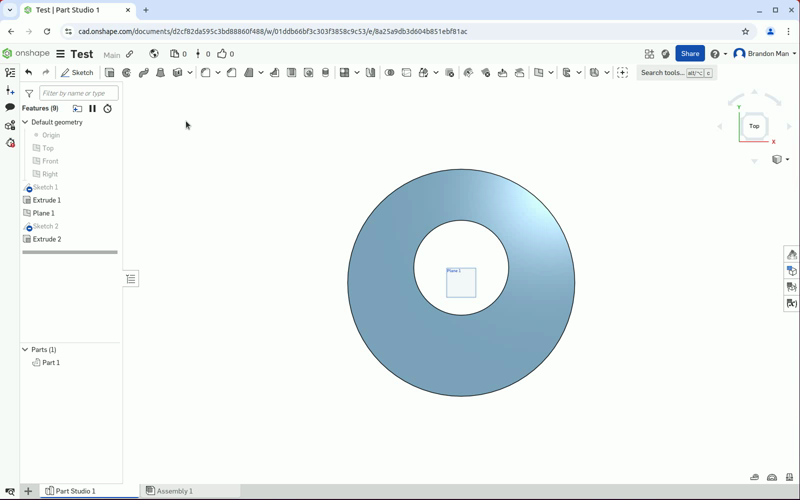
key(shift+h)
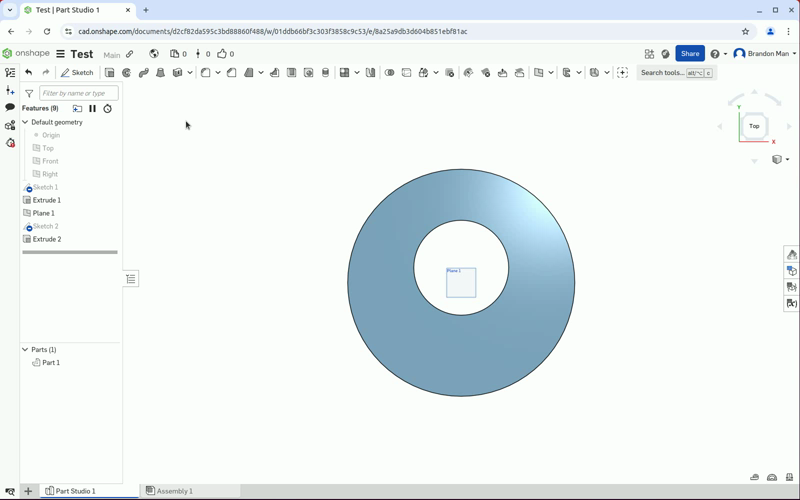
key(shift+h)
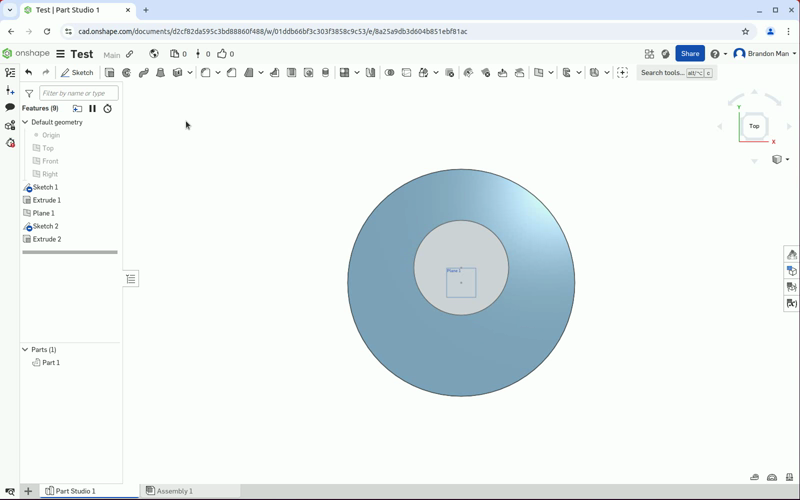
key(shift+7)
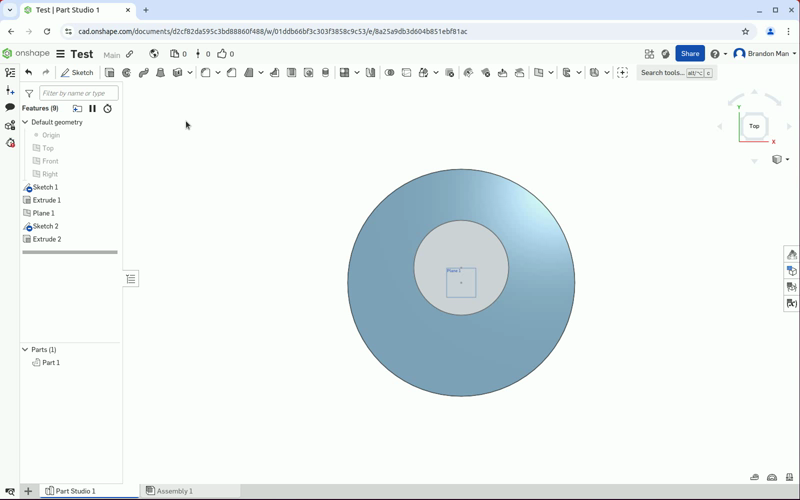
key(up, 3)
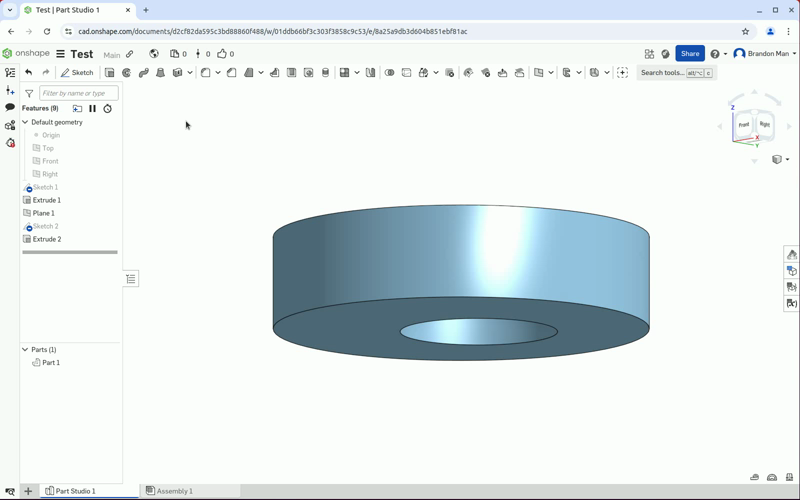
key(left, 3)
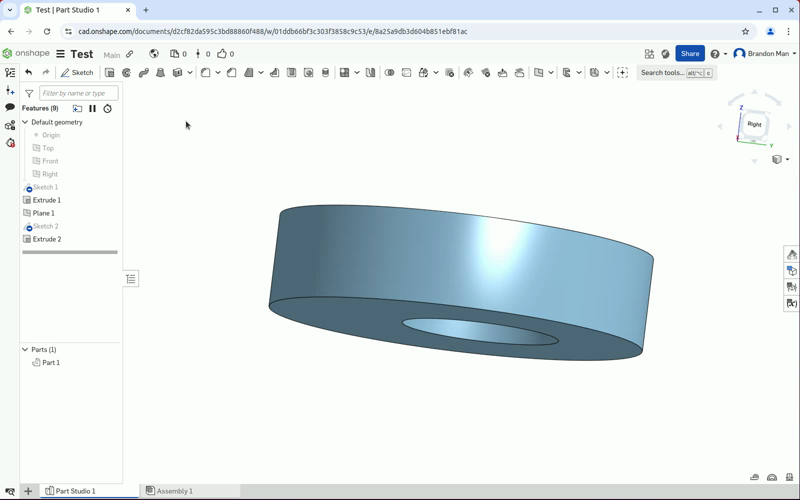
key(right, 3)
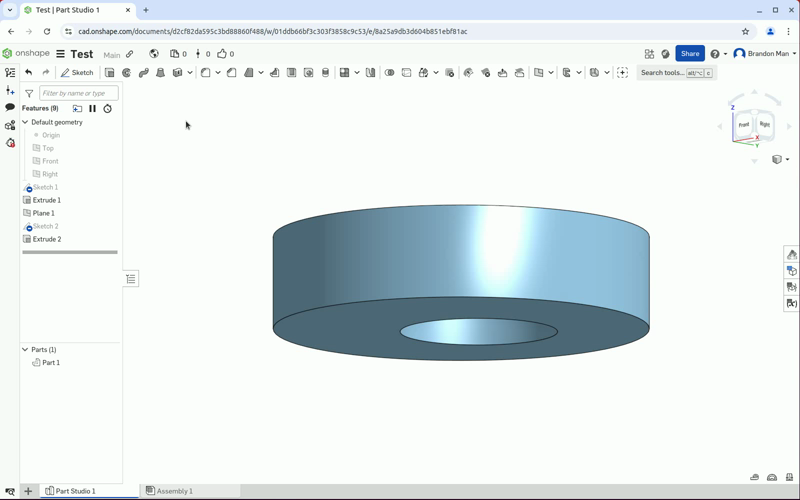
key(down, 3)
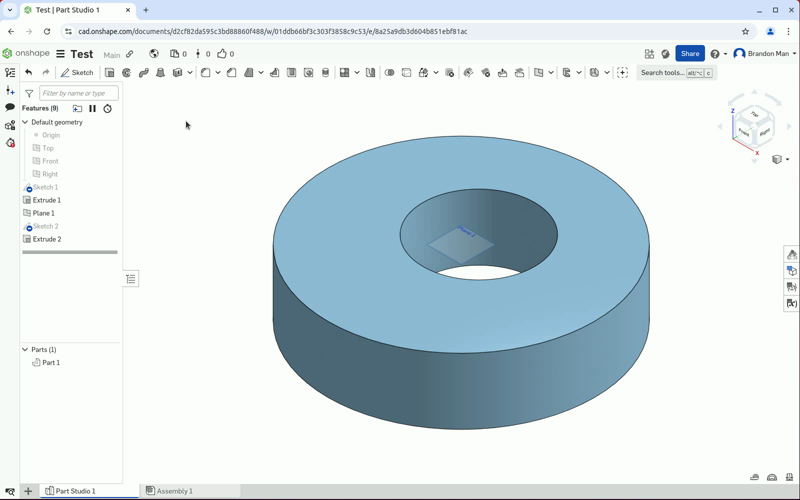
mouse_move(73, 189)
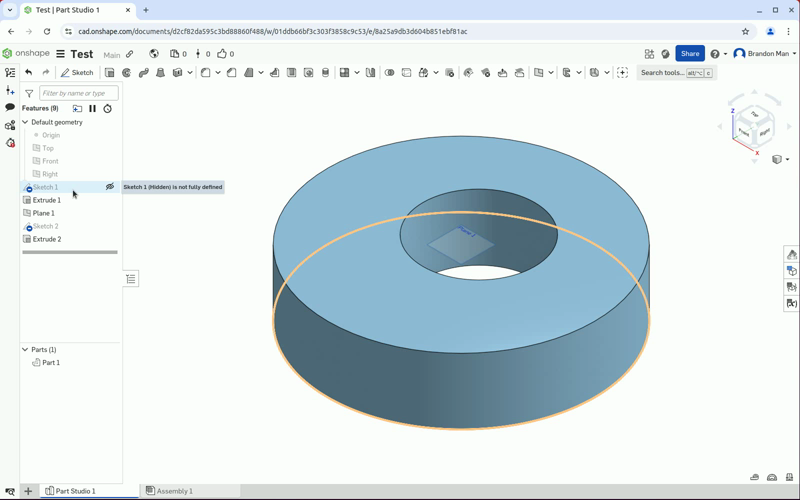
click(73, 189)